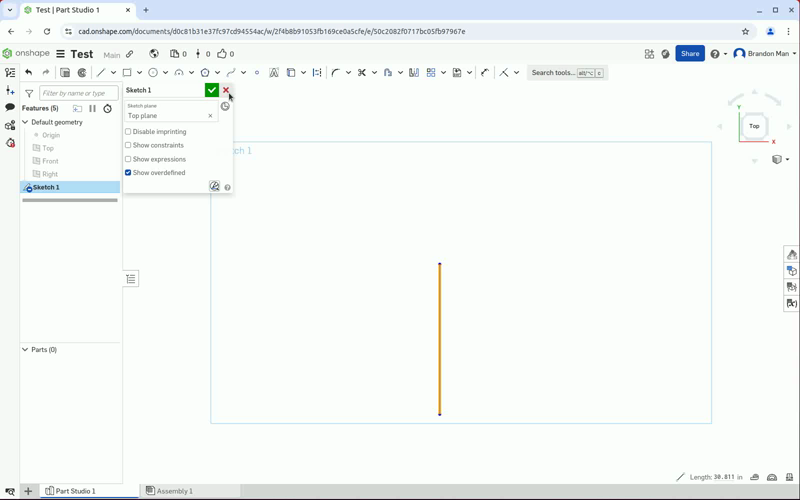
key(shift+h)
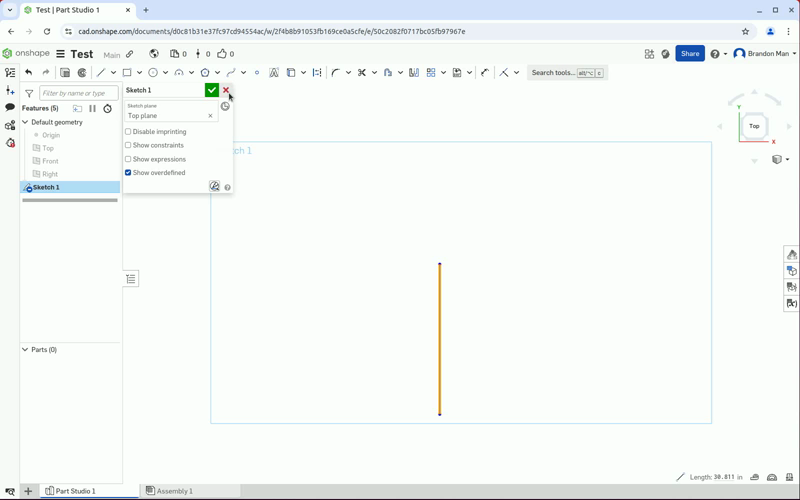
key(shift+s)
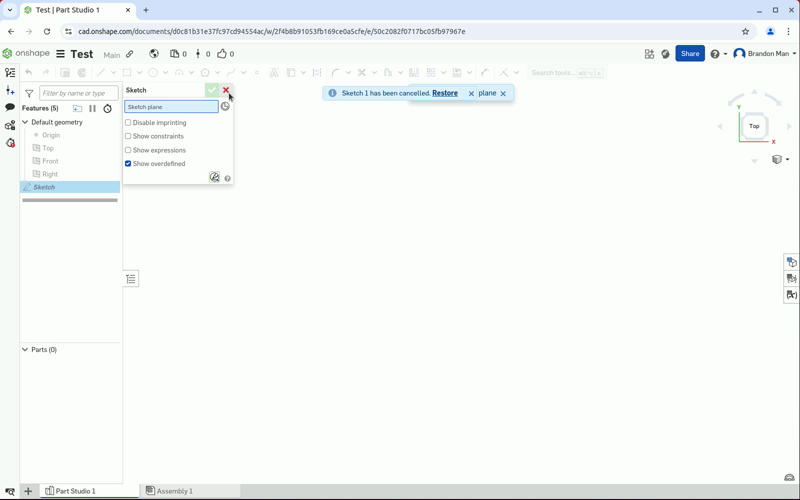
mouse_move(73, 150)
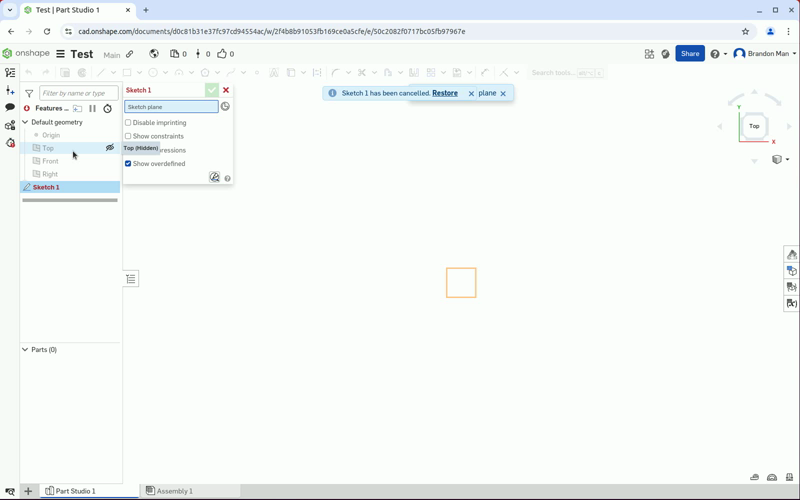
click(73, 150)
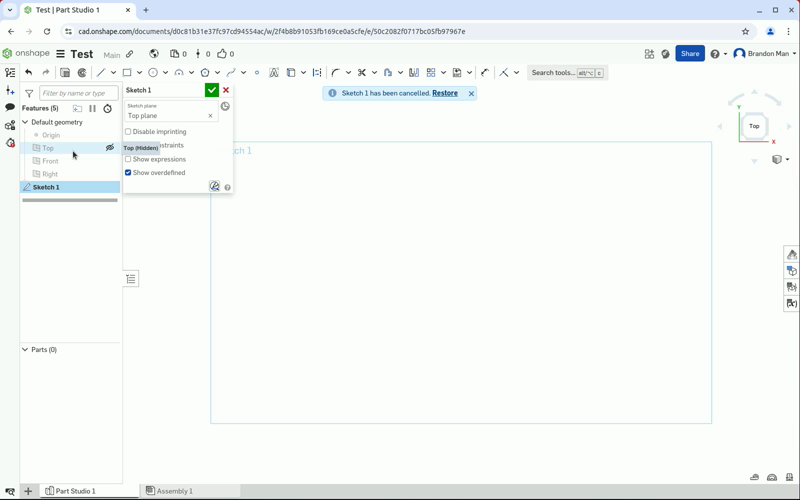
mouse_move(73, 352)
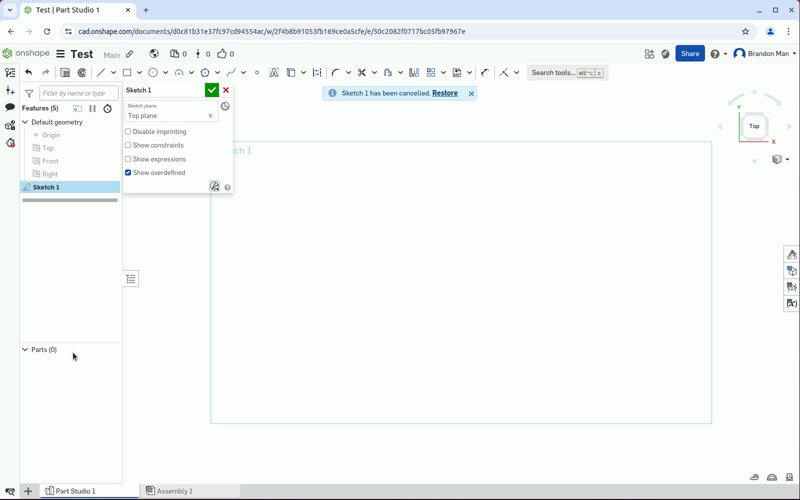
key(y)
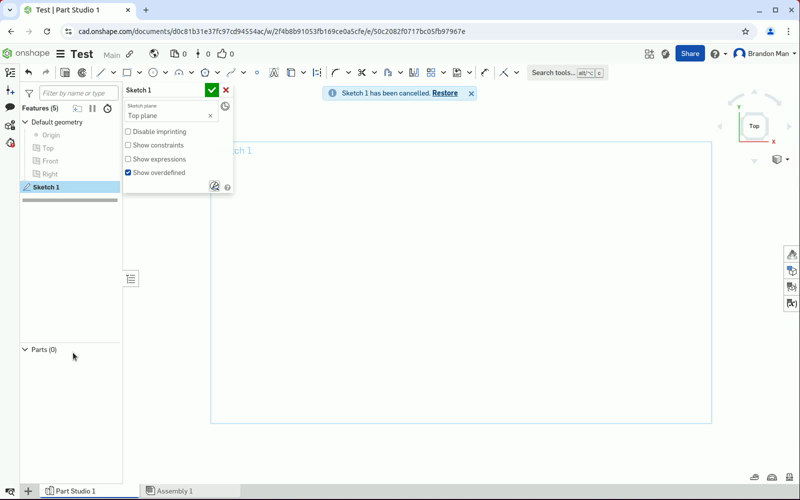
key(c)
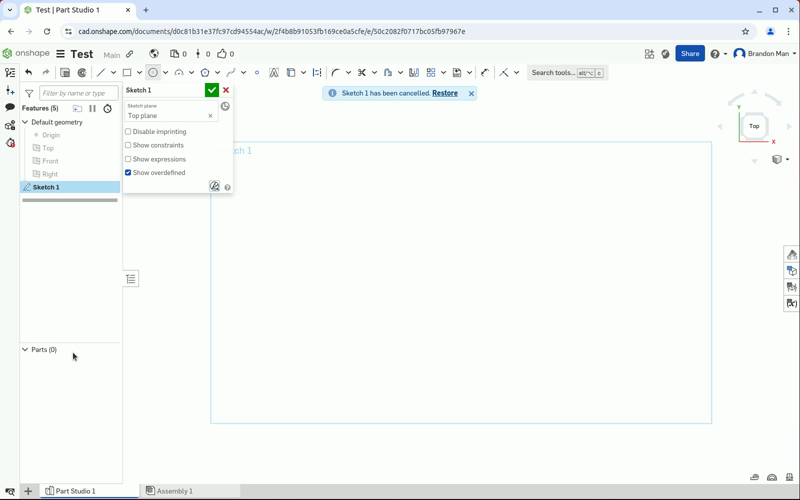
key_down(shift)
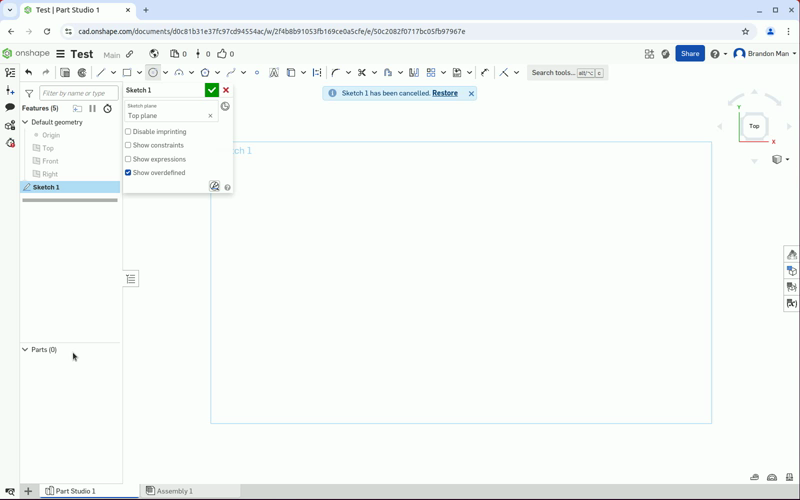
mouse_move(460, 282)
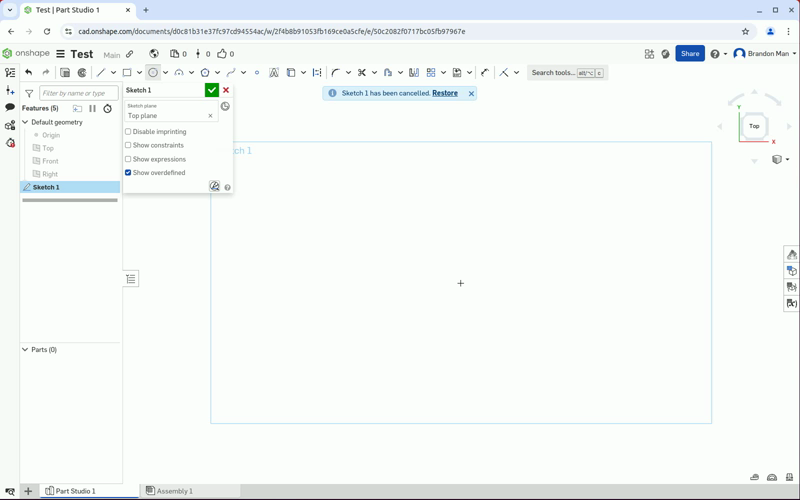
click(460, 282)
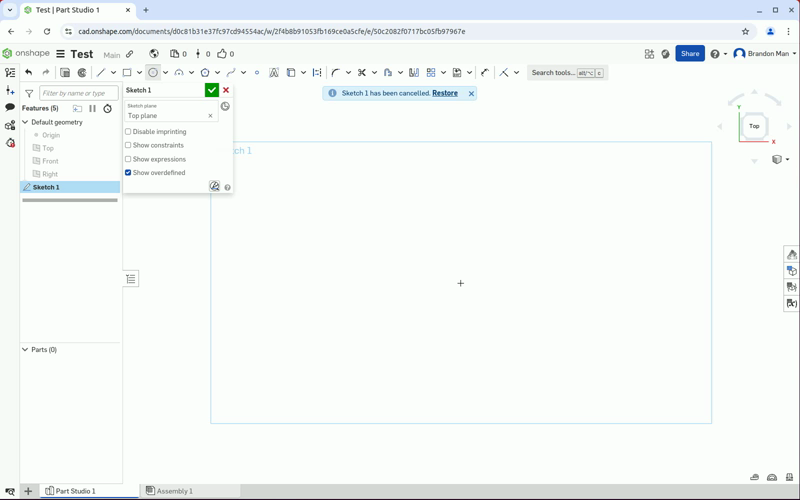
key_up(shift)
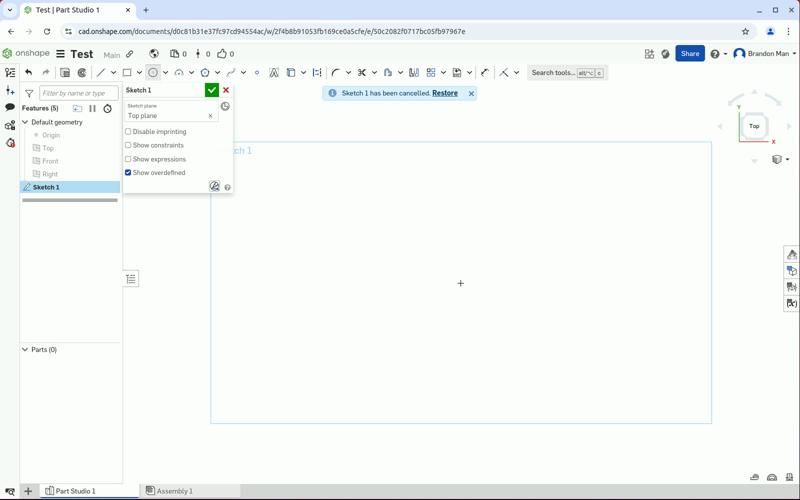
mouse_move(533, 282)
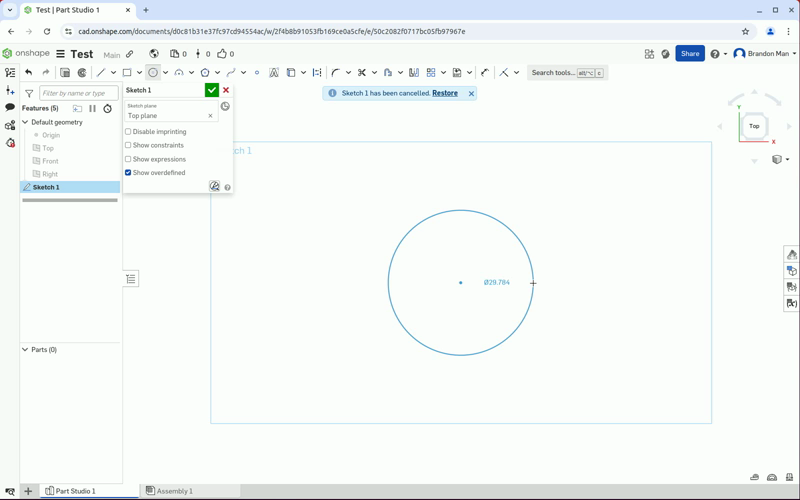
click(533, 282)
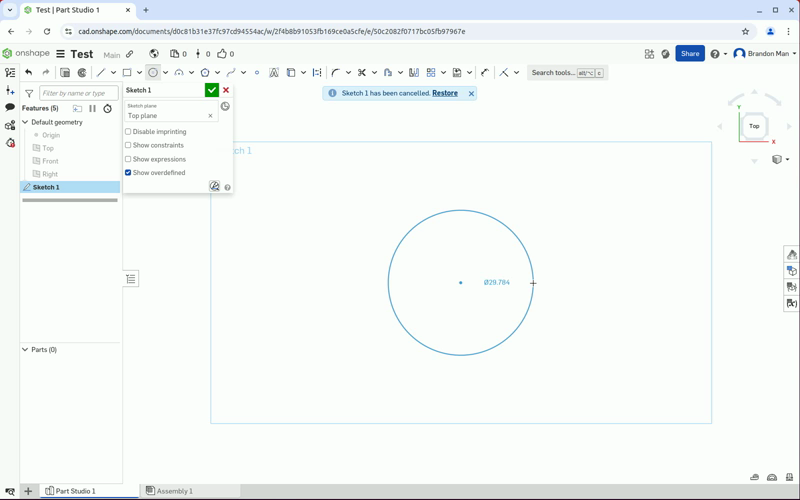
key(esc)
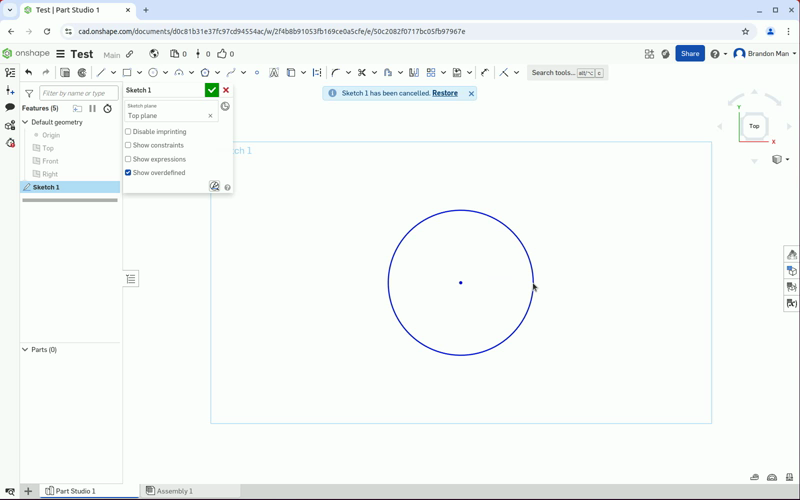
mouse_move(490, 241)
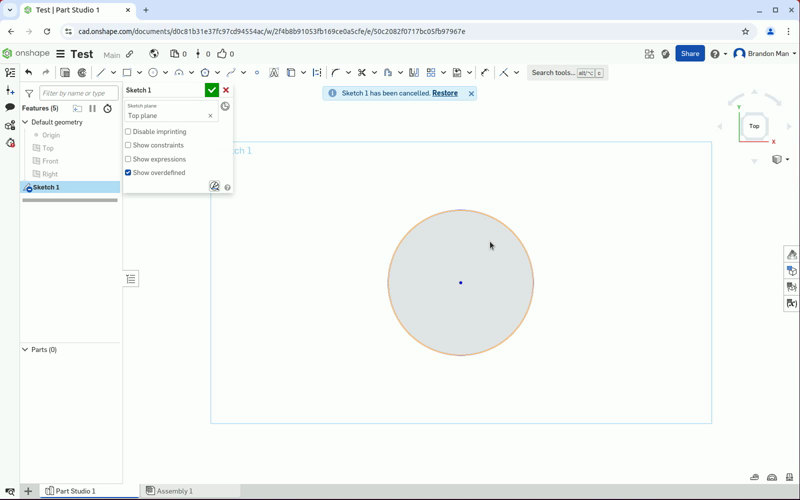
click(490, 241)
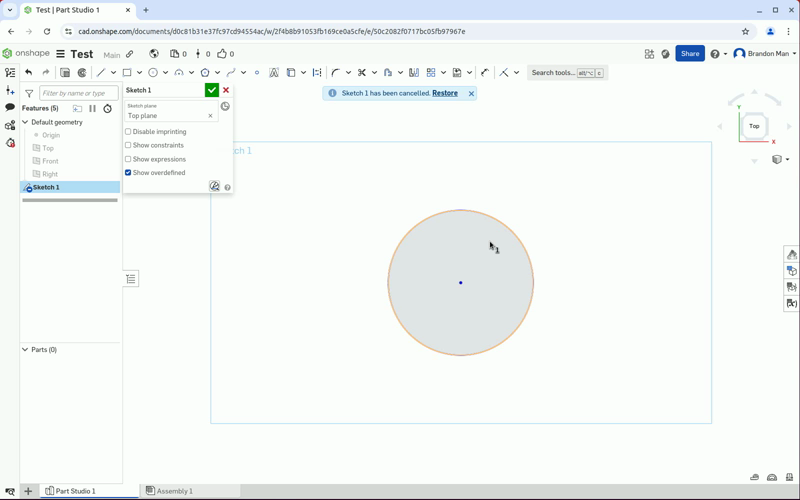
mouse_move(73, 352)
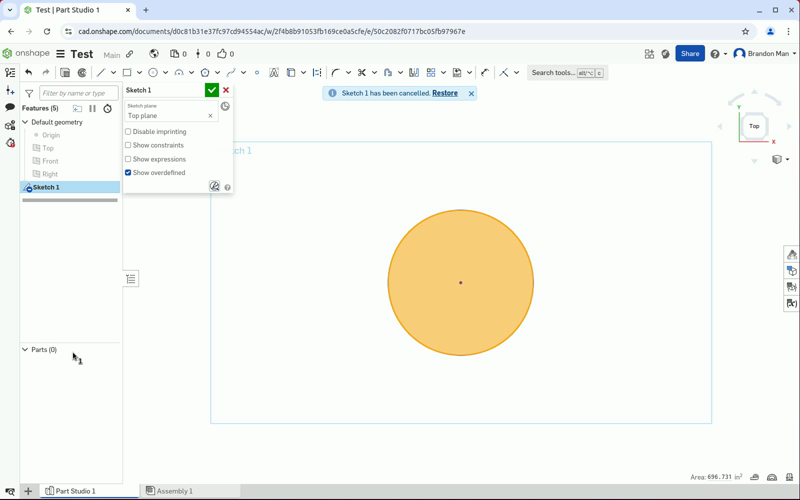
key(shift+y)
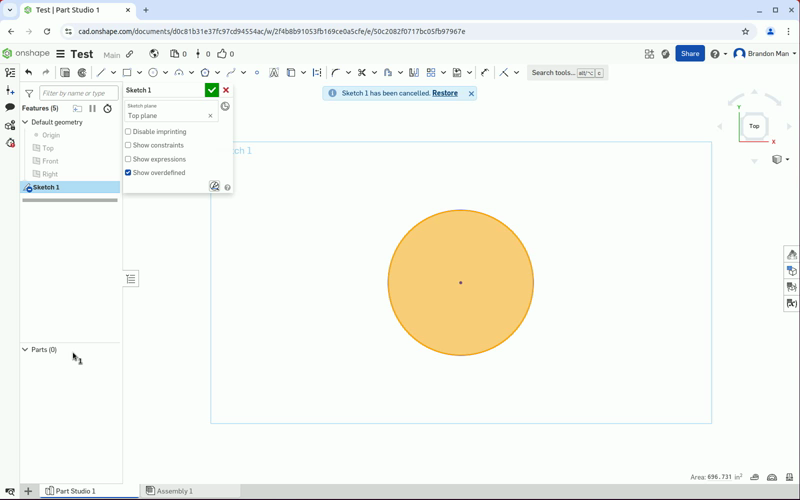
key(shift+e)
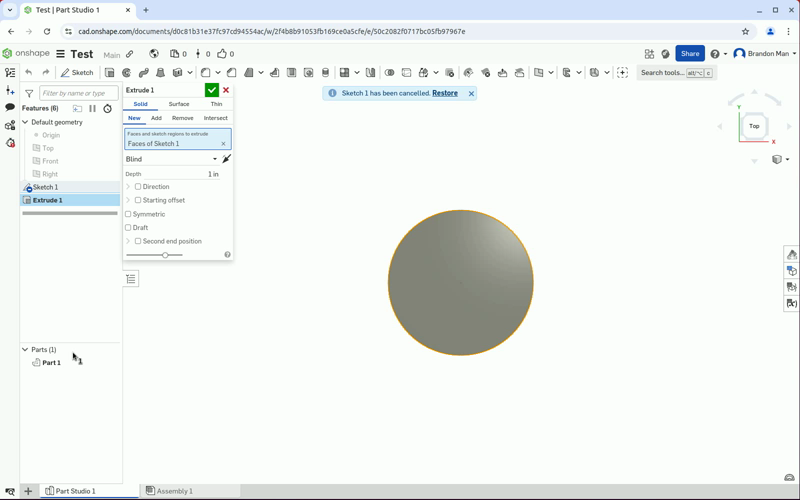
mouse_move(143, 106)
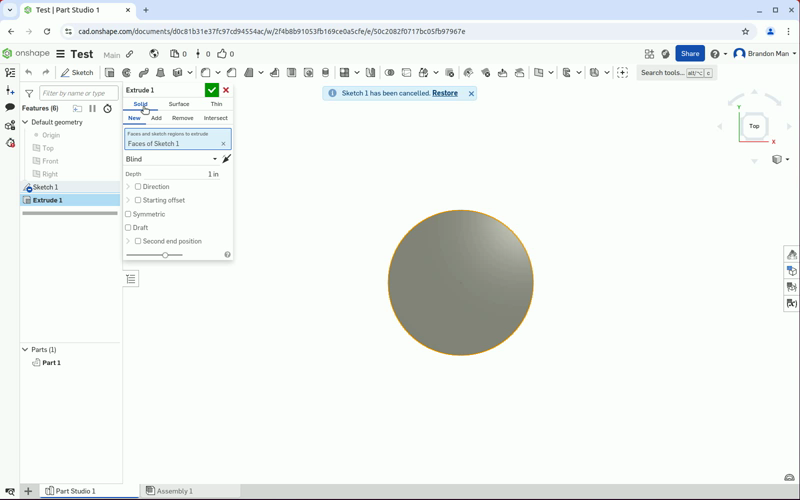
click(143, 106)
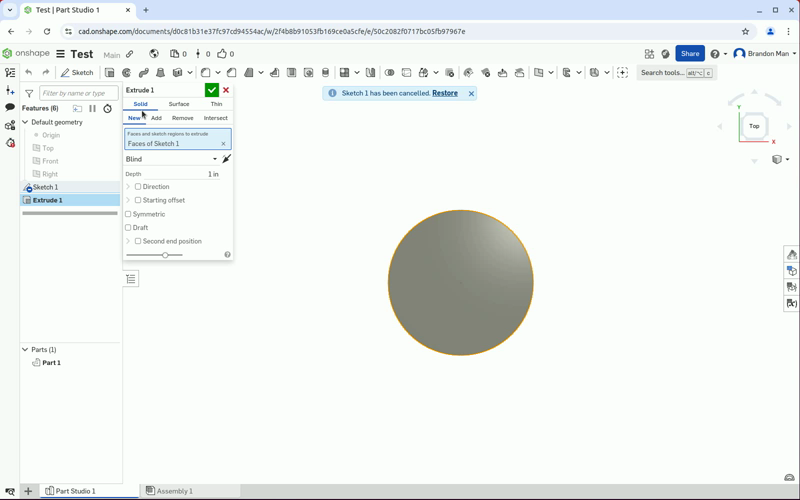
mouse_move(137, 120)
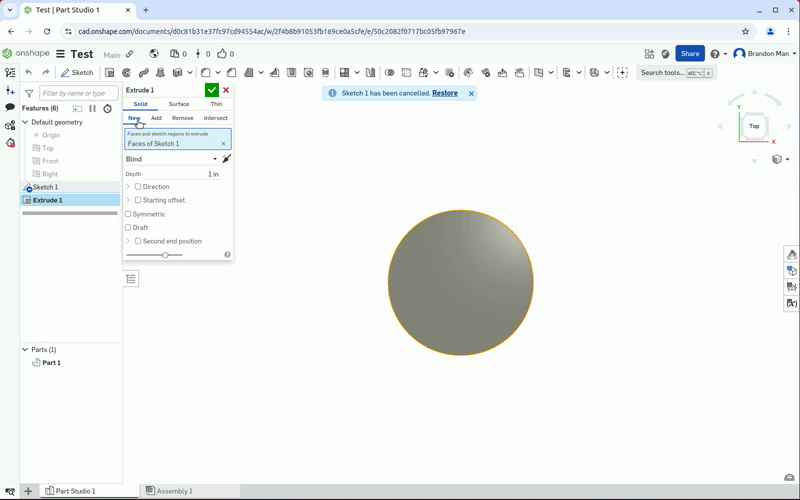
click(137, 120)
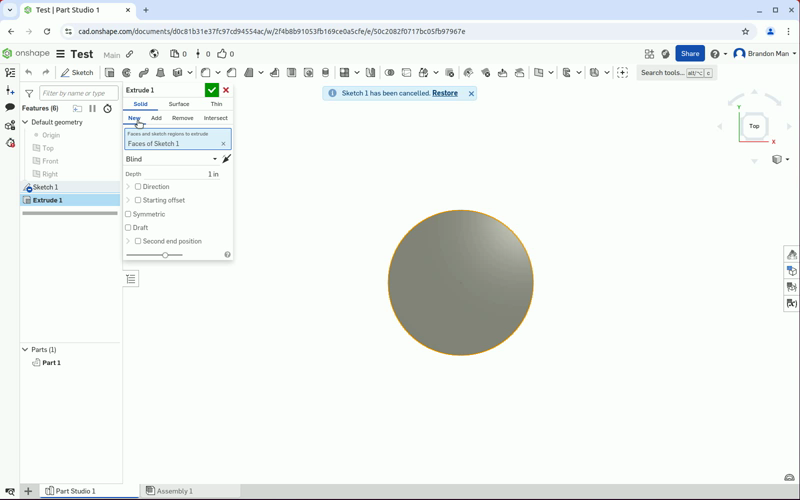
key(tab, 4)
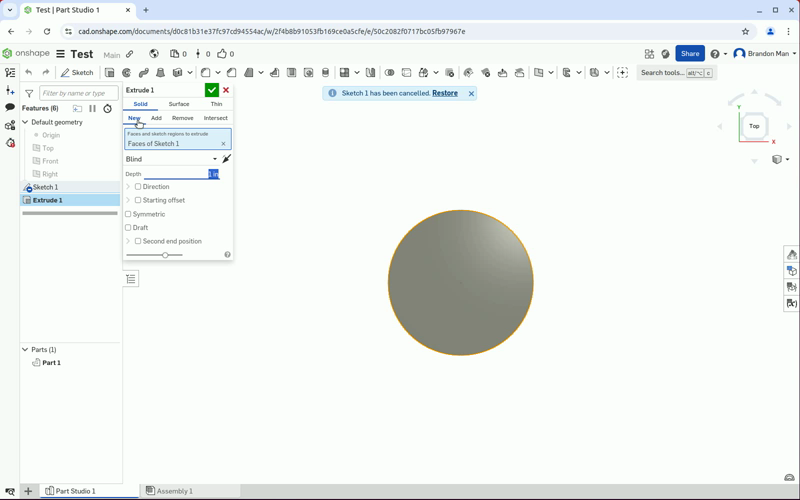
text(8.184)
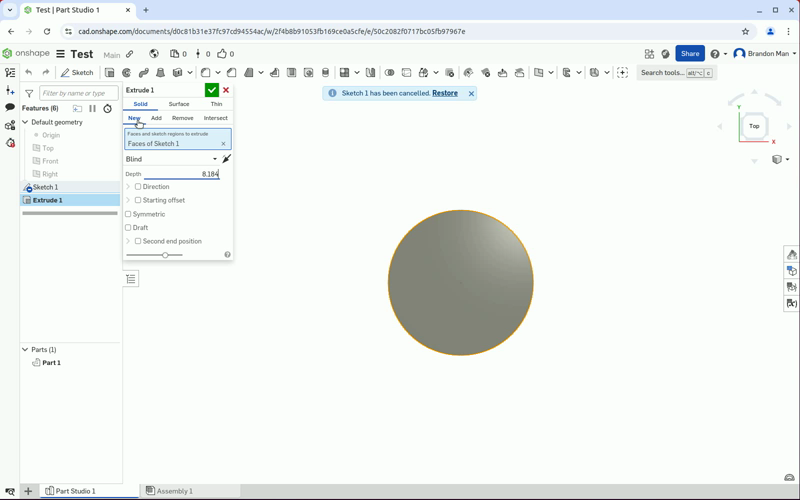
key(enter)
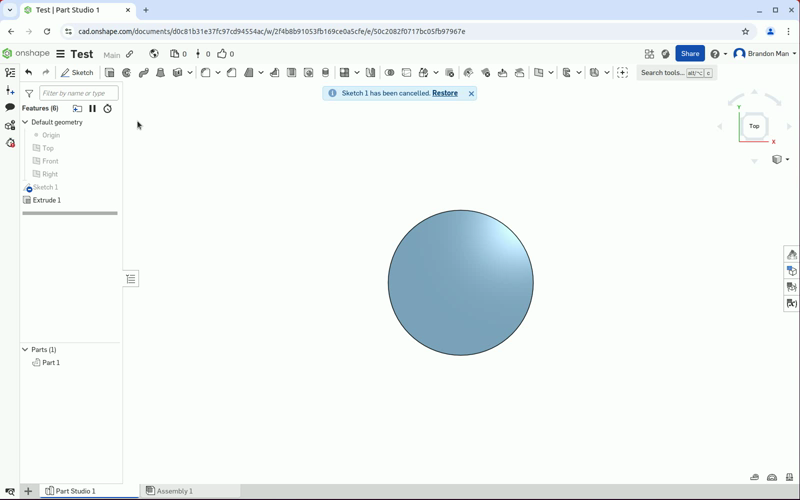
key(shift+h)
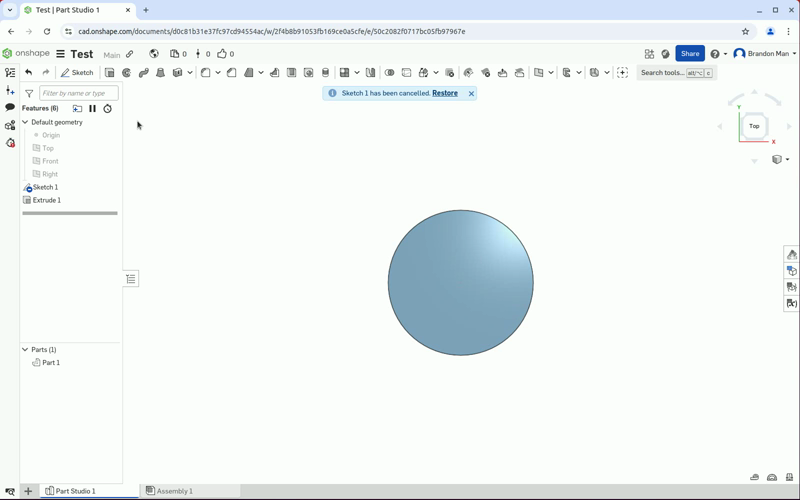
key(shift+h)
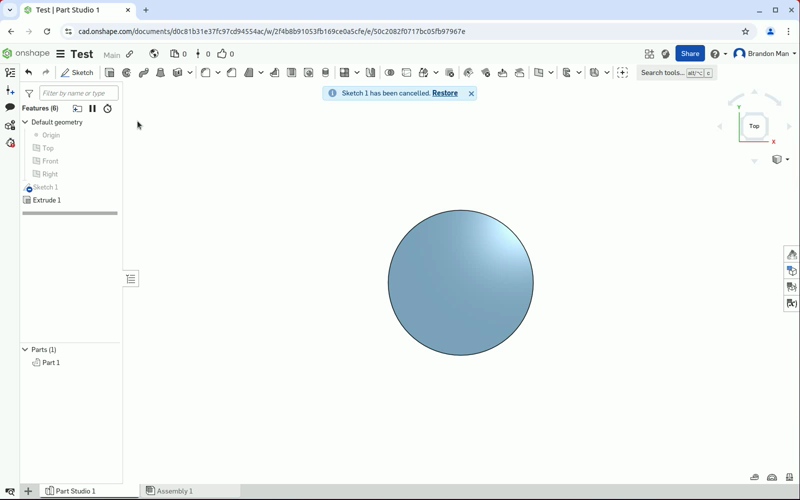
mouse_move(73, 189)
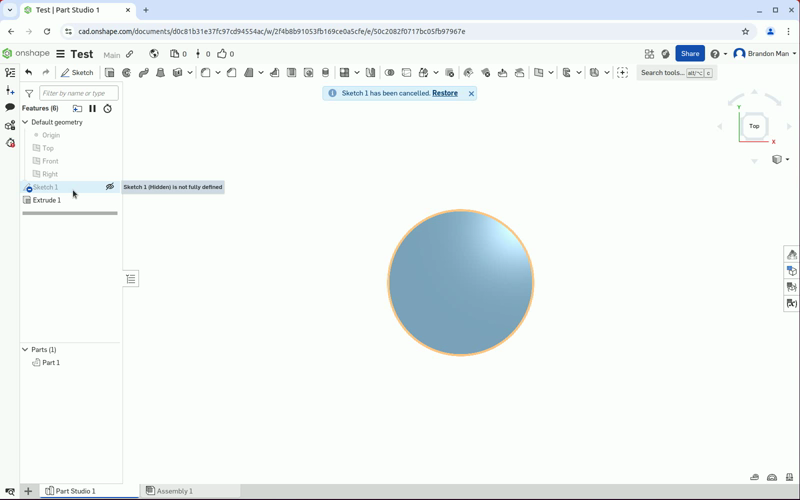
click(73, 189)
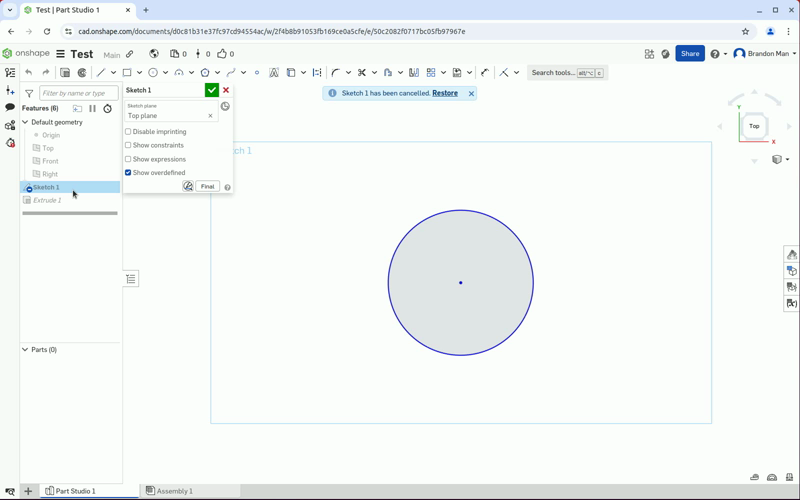
mouse_move(229, 92)
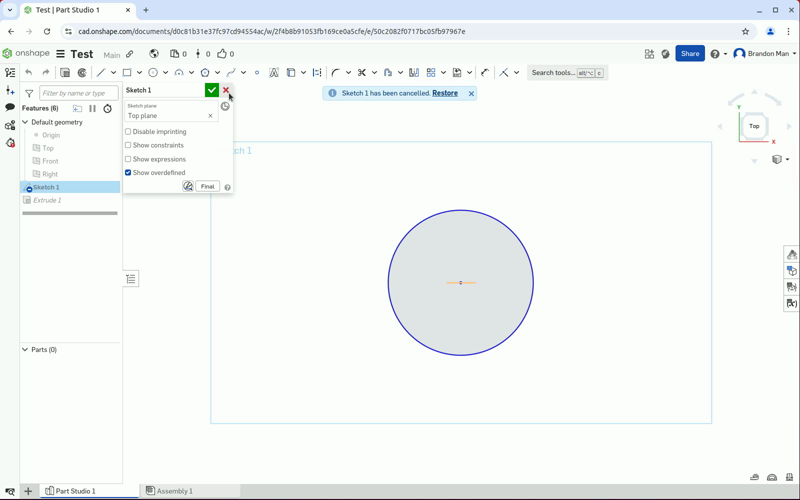
click(229, 92)
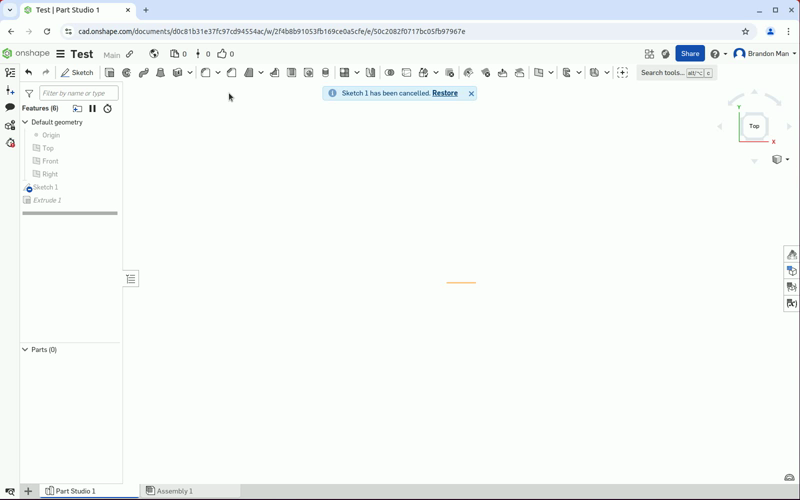
mouse_move(541, 75)
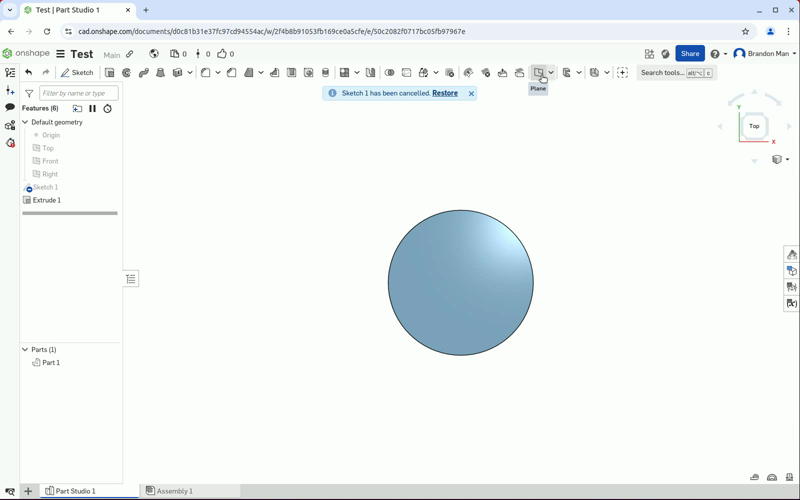
click(541, 75)
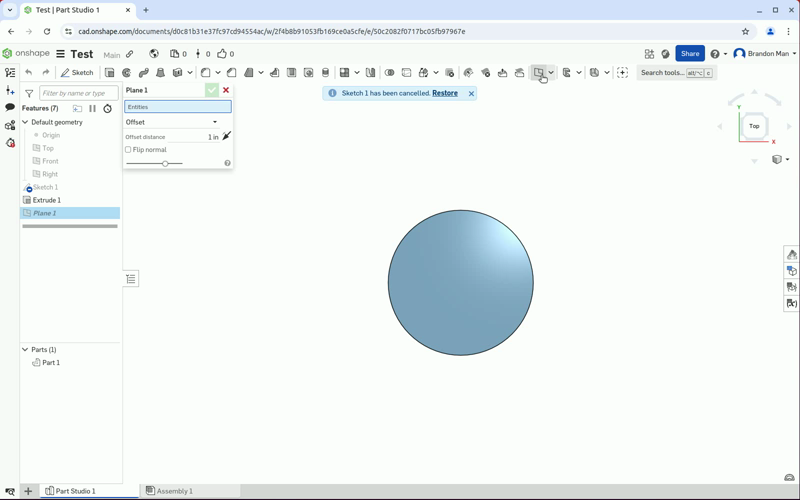
mouse_move(73, 150)
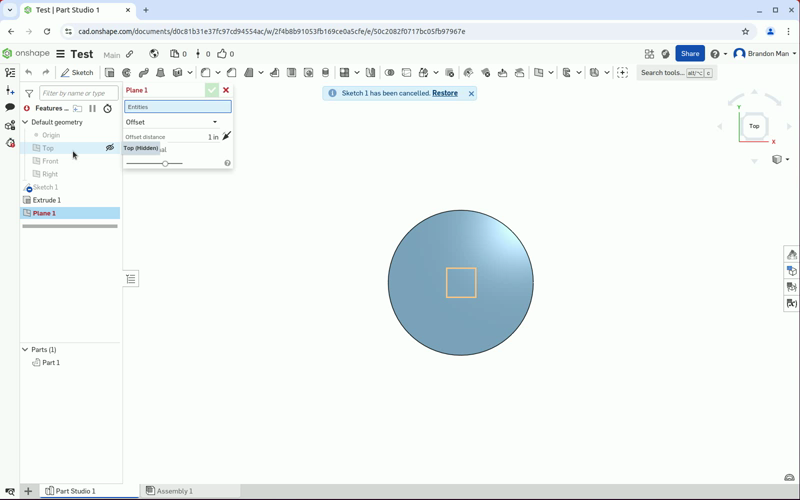
click(73, 150)
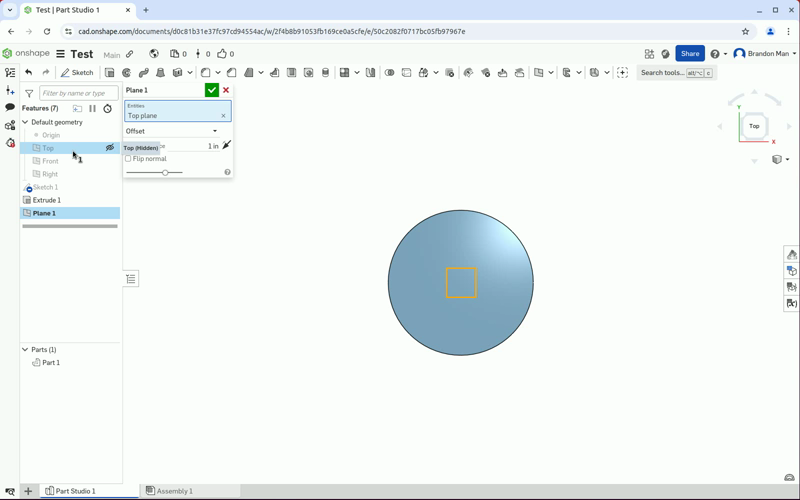
key(tab, 2)
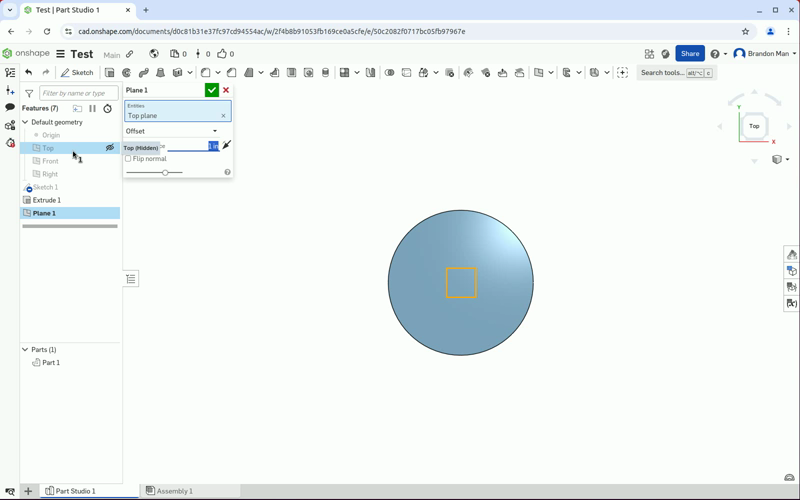
text(8.196)
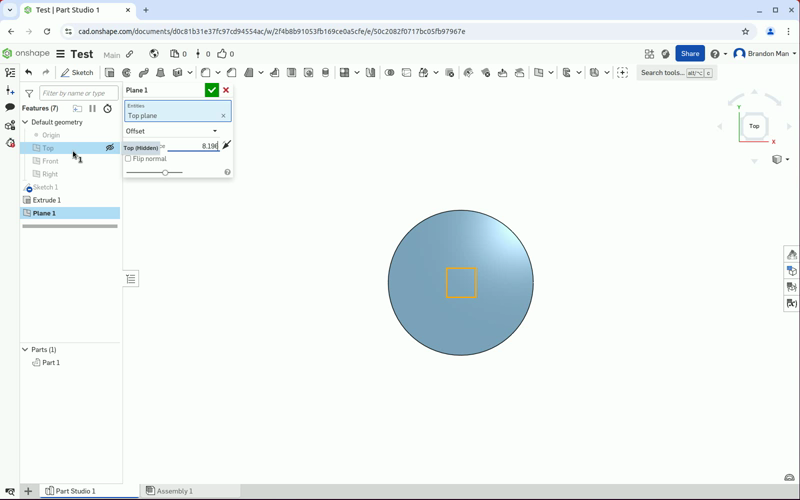
key(enter, 2)
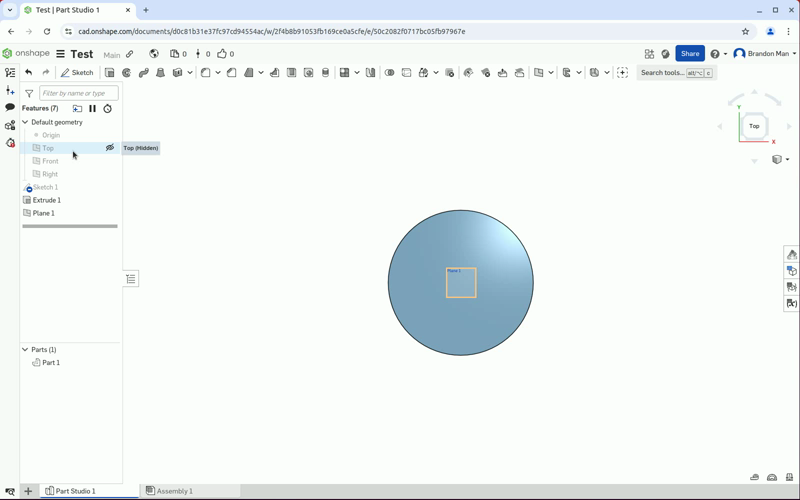
key(shift+s)
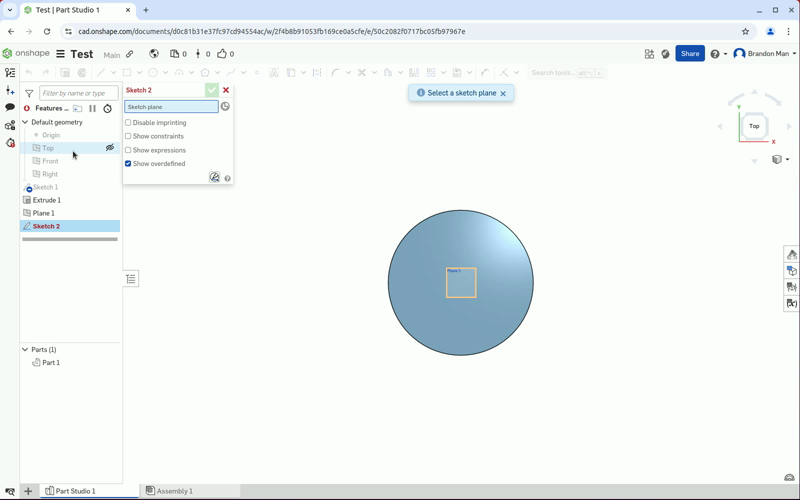
mouse_move(73, 215)
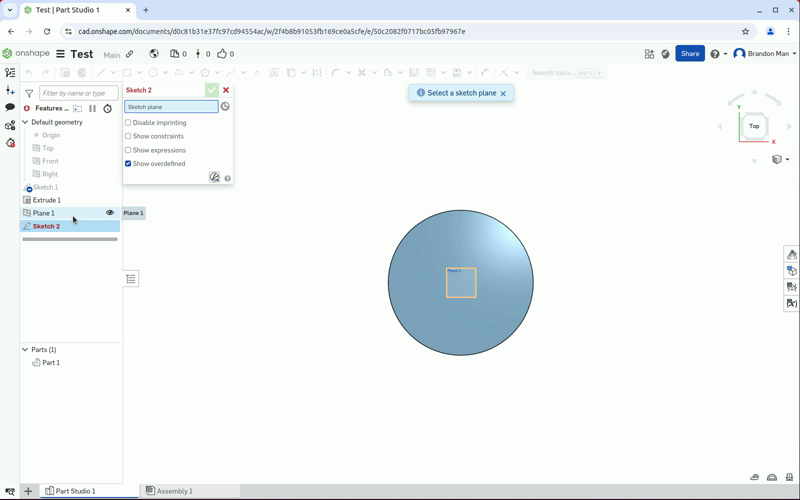
click(73, 215)
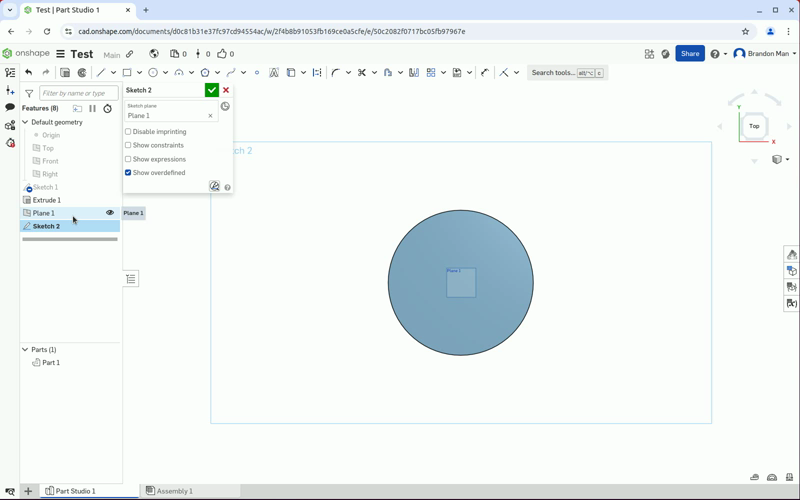
mouse_move(73, 352)
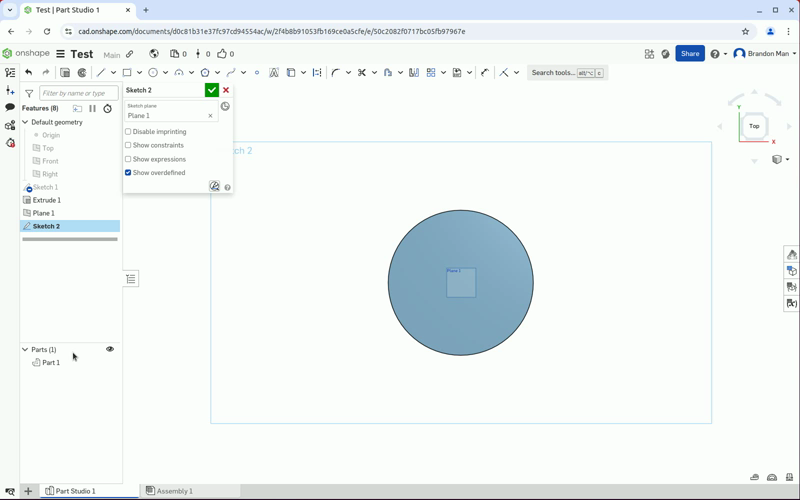
key(y)
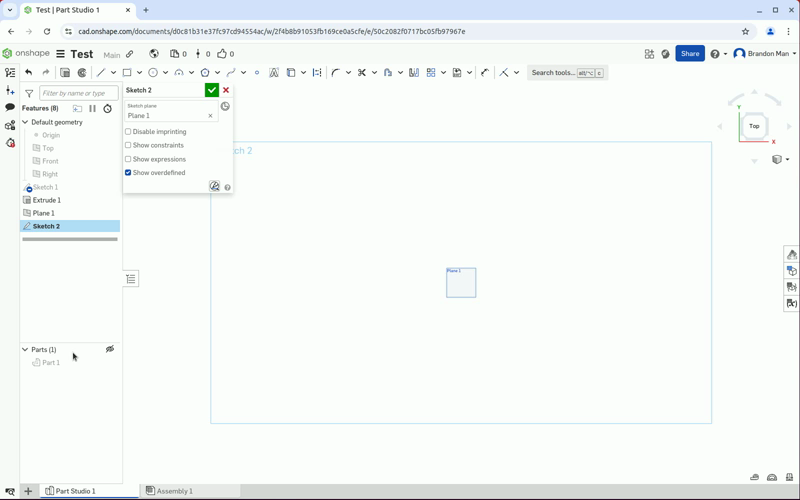
key(c)
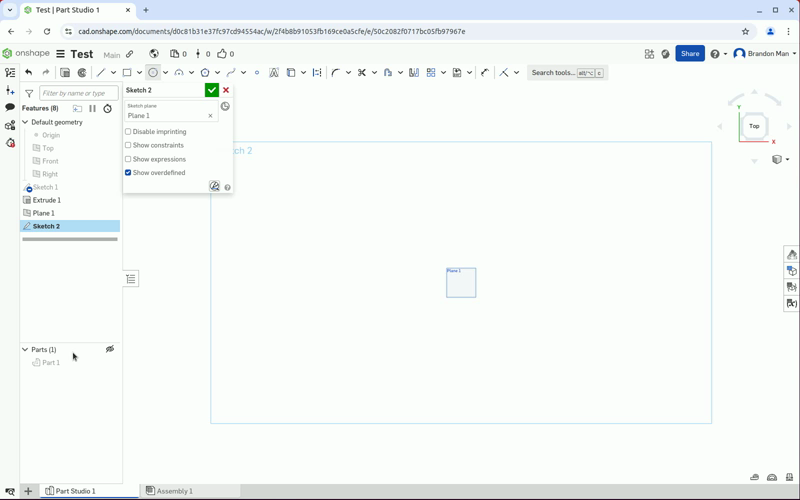
key_down(shift)
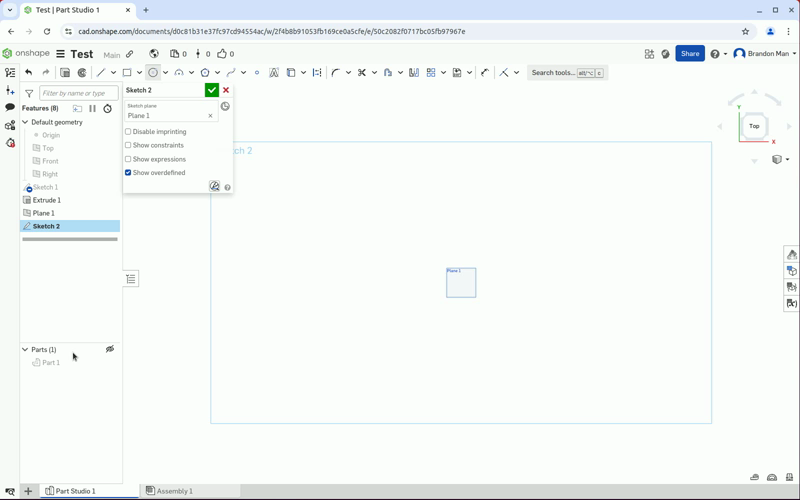
mouse_move(460, 282)
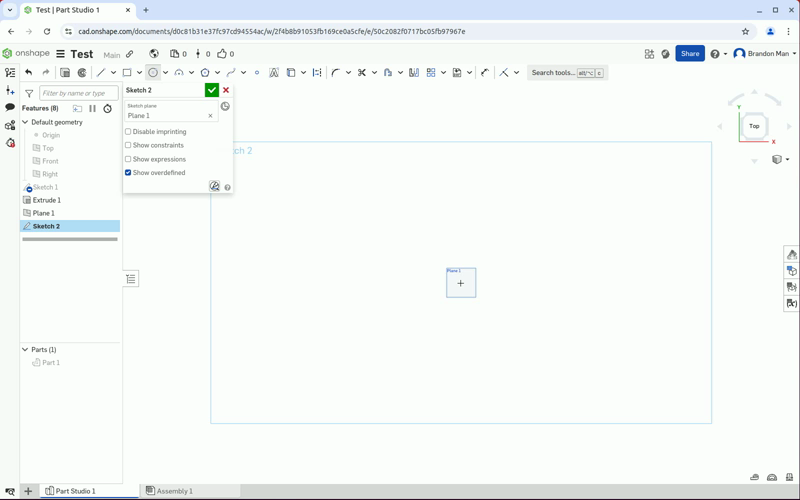
click(460, 282)
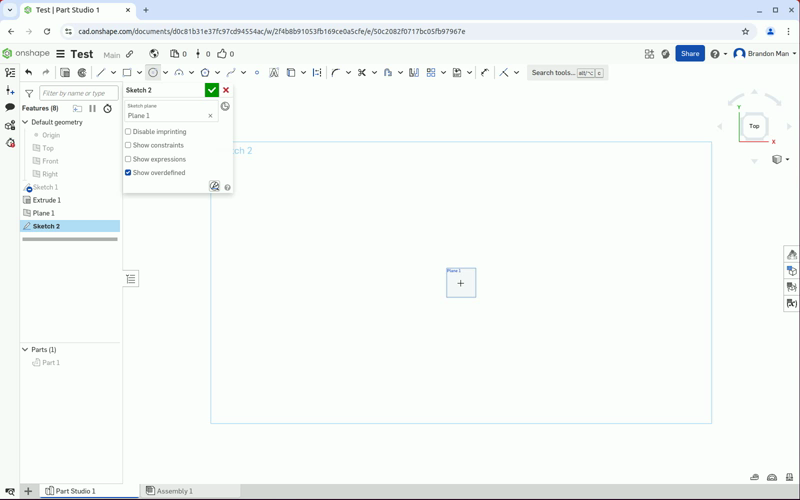
key_up(shift)
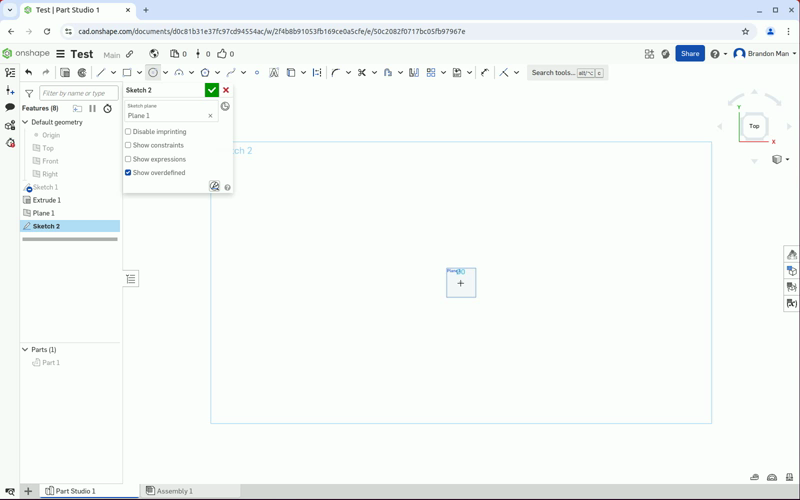
mouse_move(511, 282)
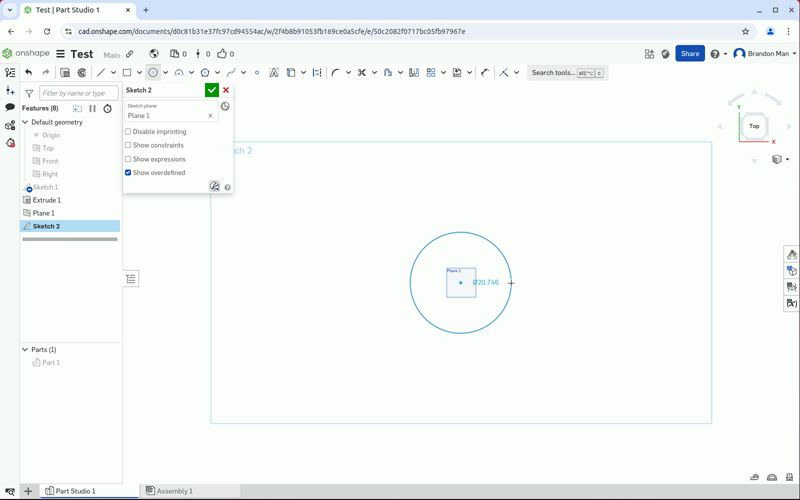
click(511, 282)
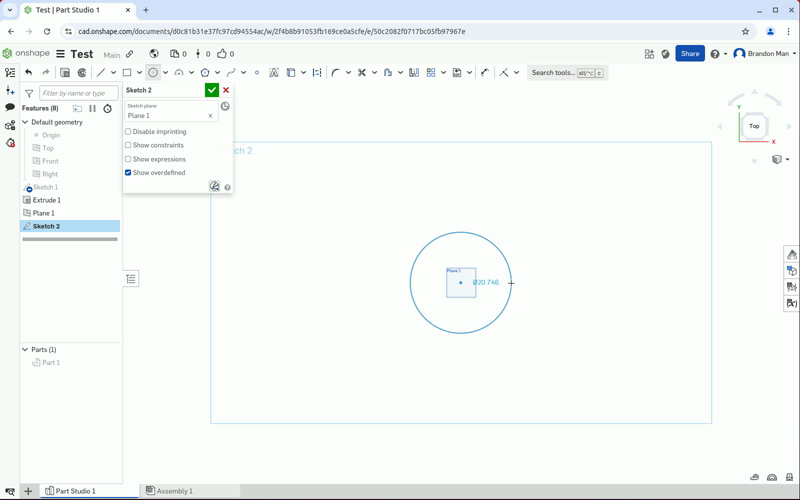
key(esc)
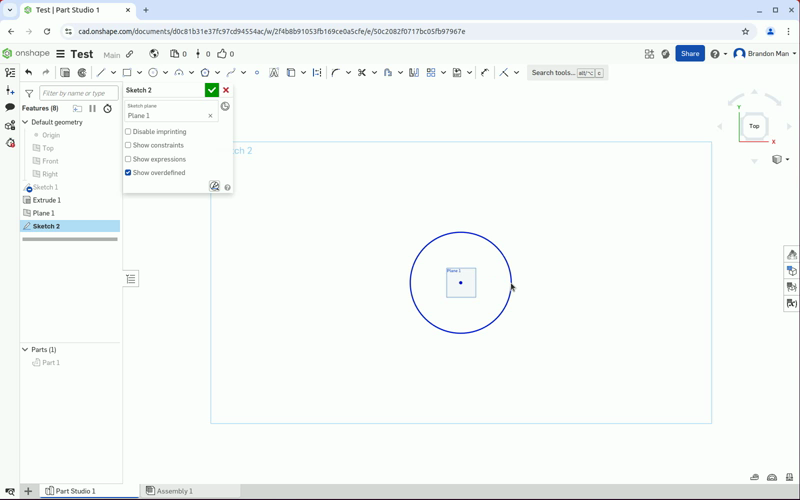
mouse_move(450, 265)
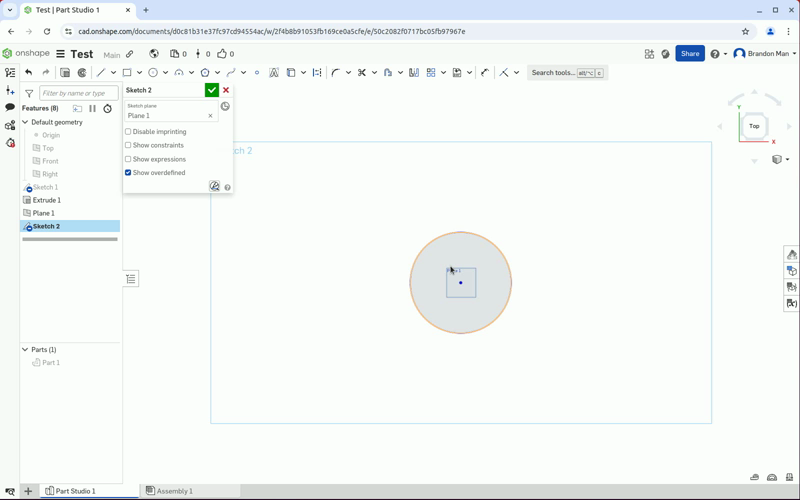
click(450, 265)
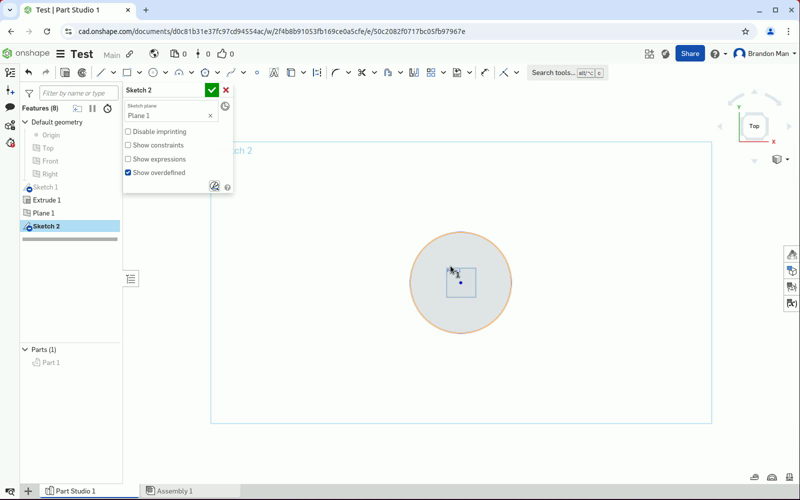
mouse_move(73, 352)
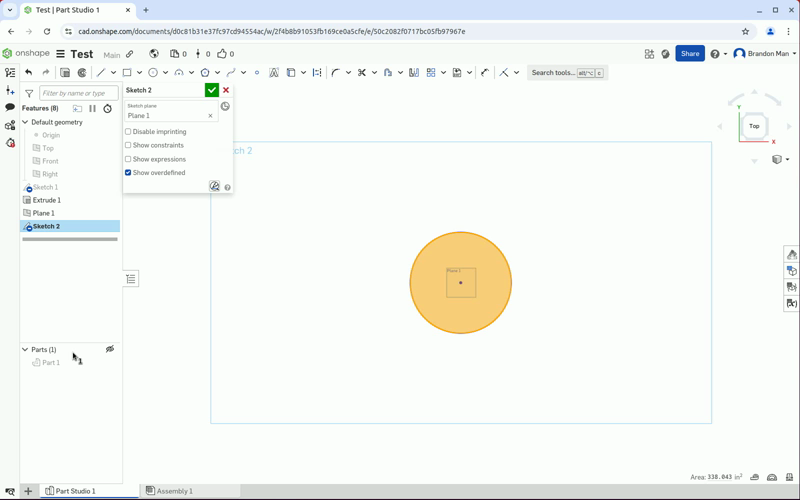
key(shift+y)
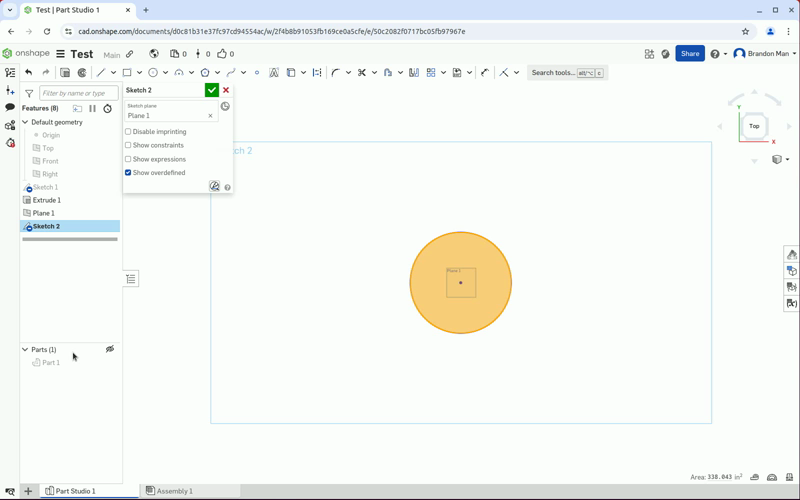
key(shift+e)
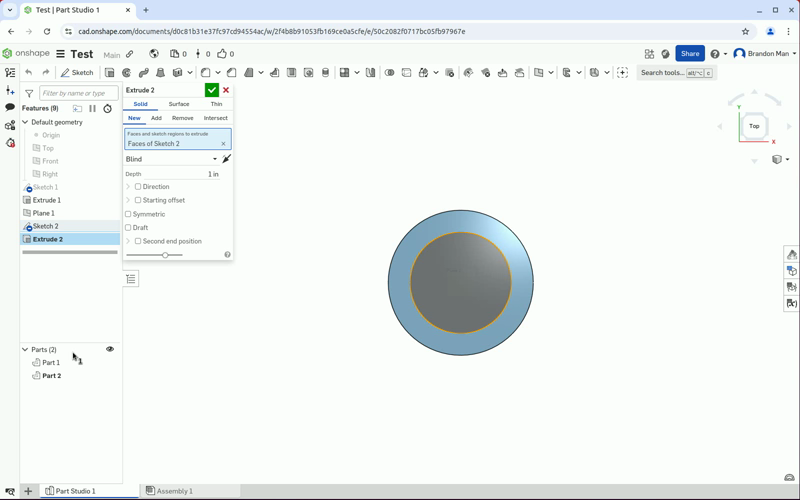
mouse_move(143, 106)
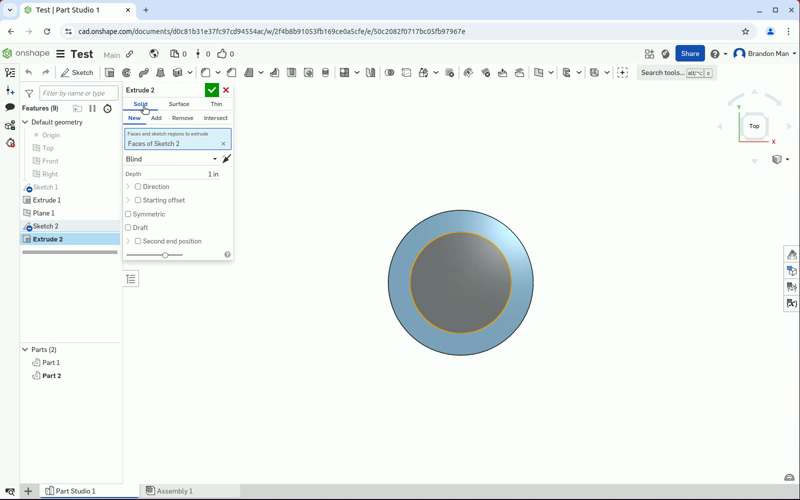
click(143, 106)
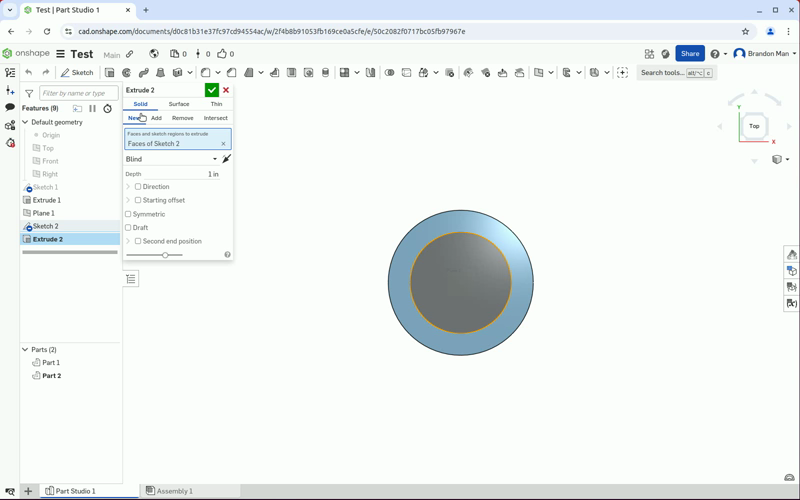
mouse_move(137, 120)
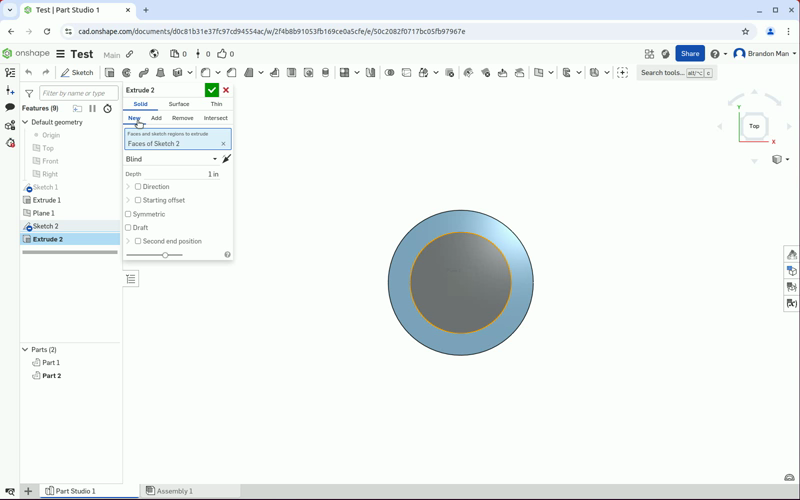
click(137, 120)
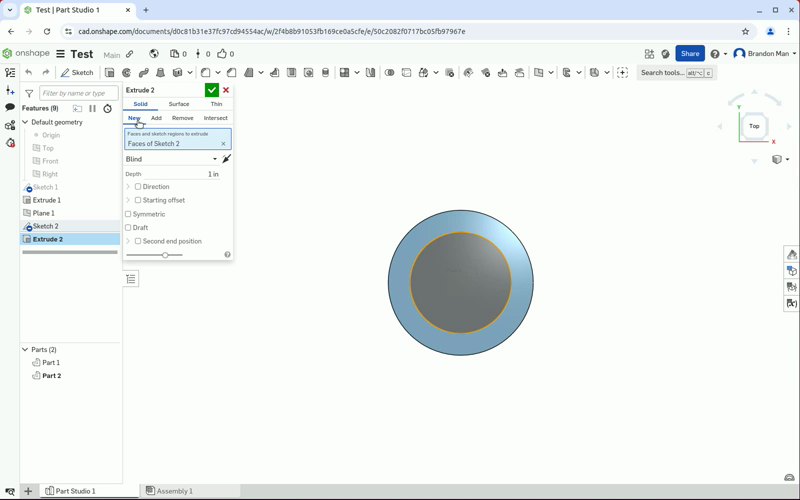
key(tab, 4)
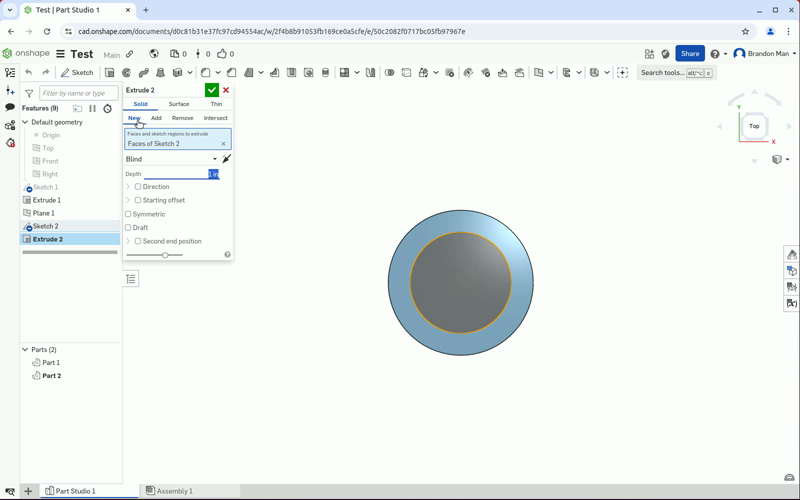
text(11.554)
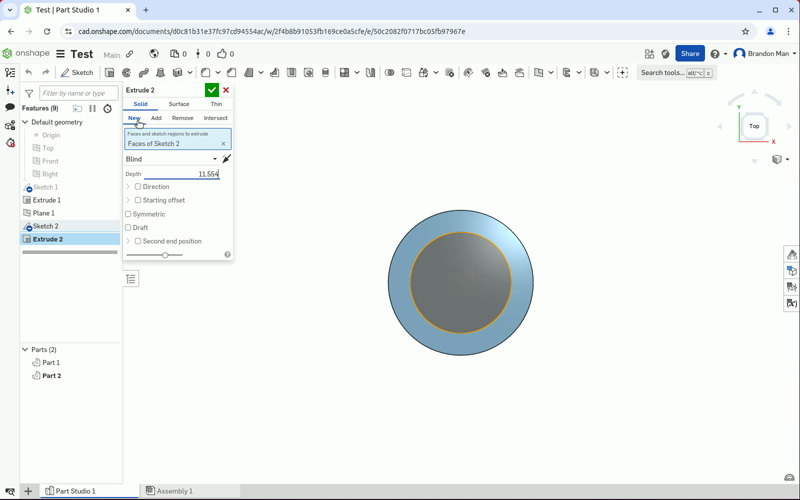
key(enter)
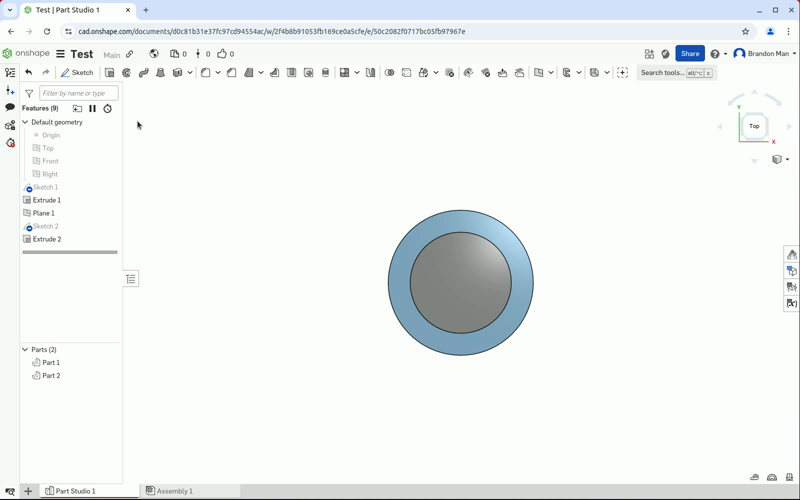
key(shift+h)
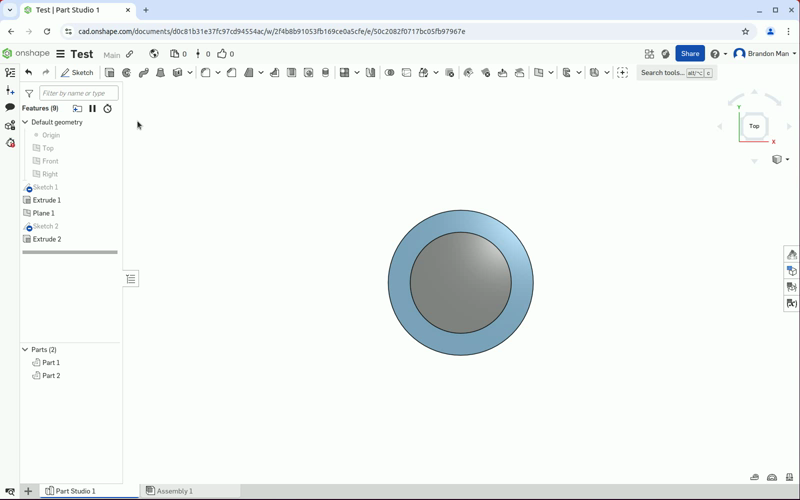
key(shift+h)
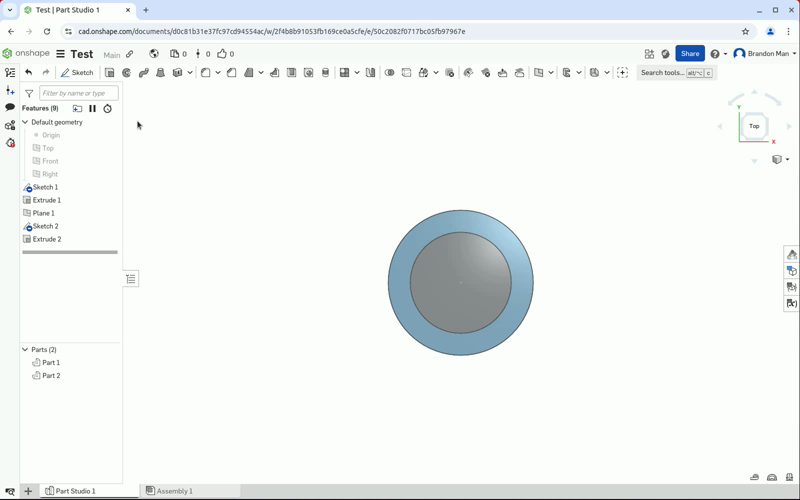
key(shift+7)
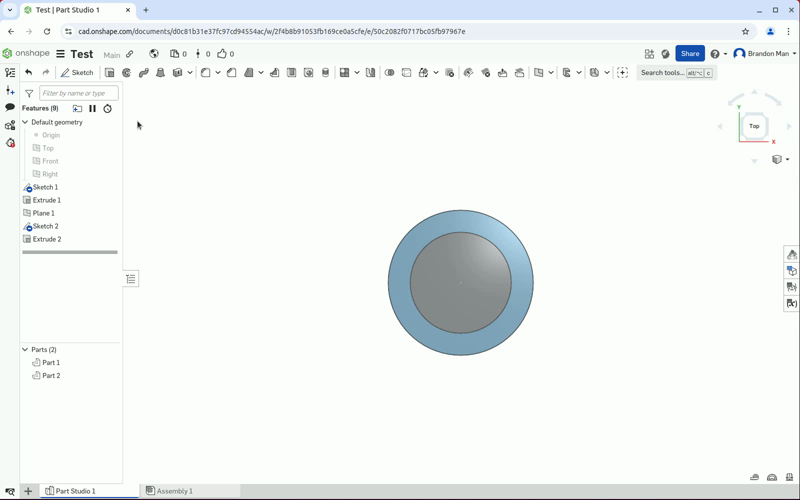
key(up, 3)
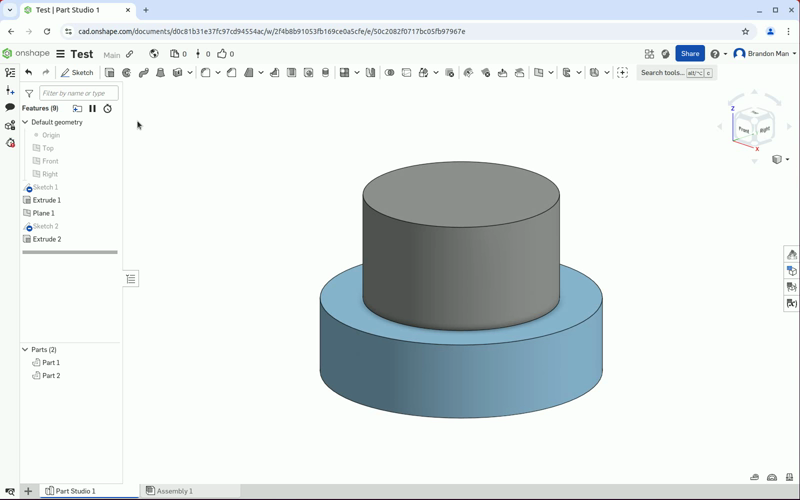
key(left, 3)
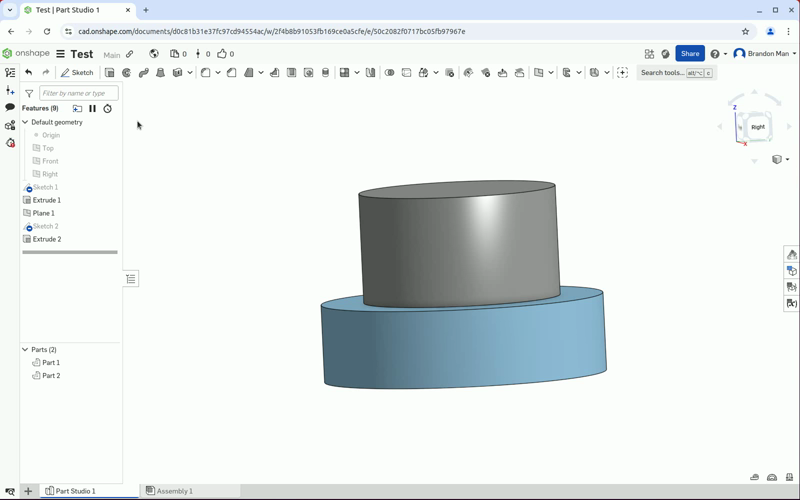
key(right, 3)
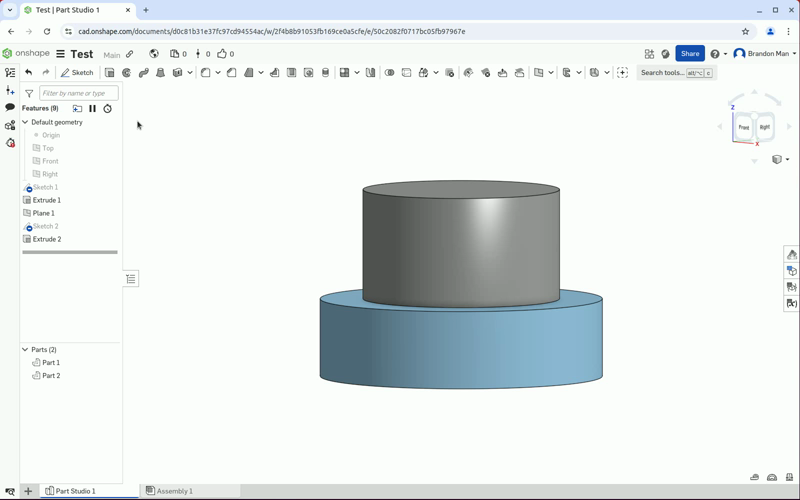
key(down, 3)
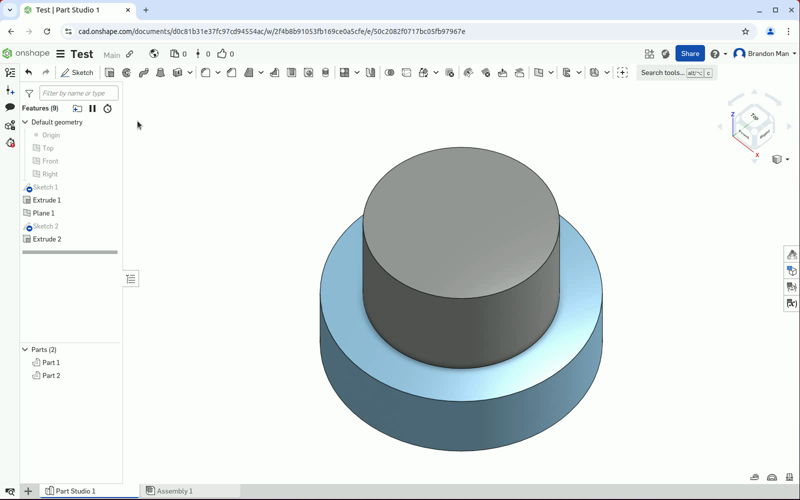
mouse_move(73, 189)
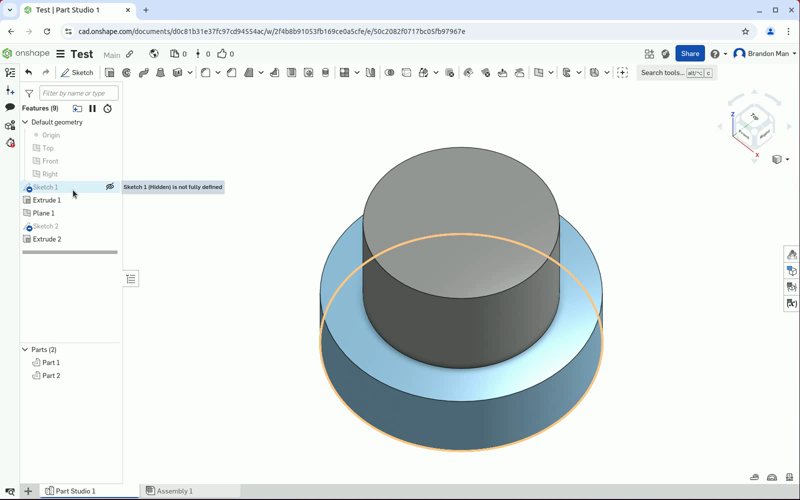
click(73, 189)